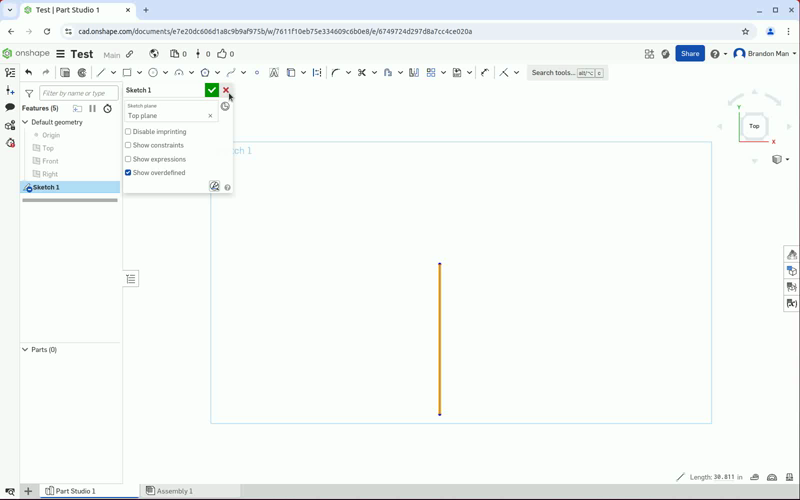
key(shift+h)
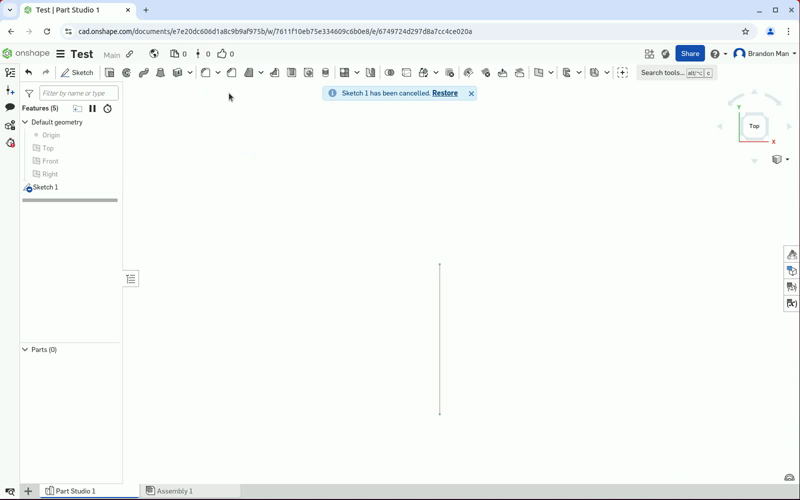
key(shift+s)
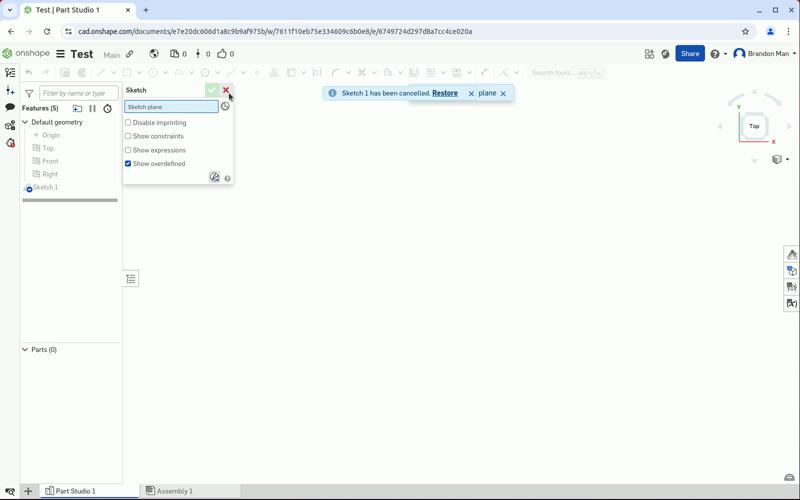
mouse_move(73, 150)
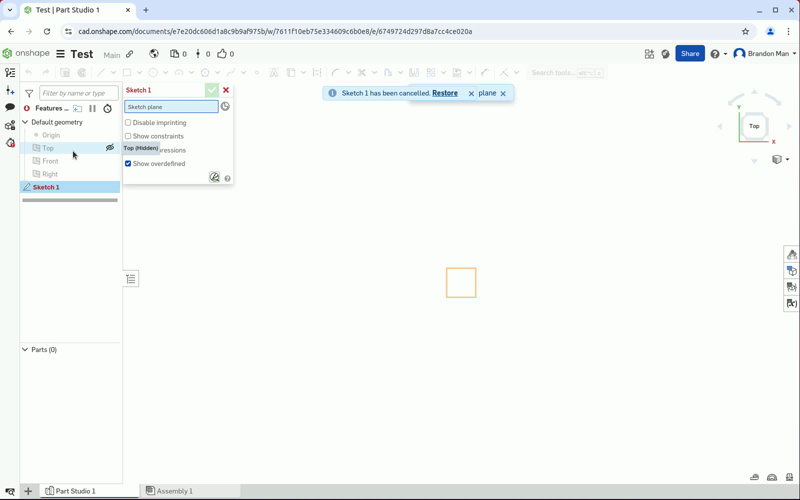
click(73, 150)
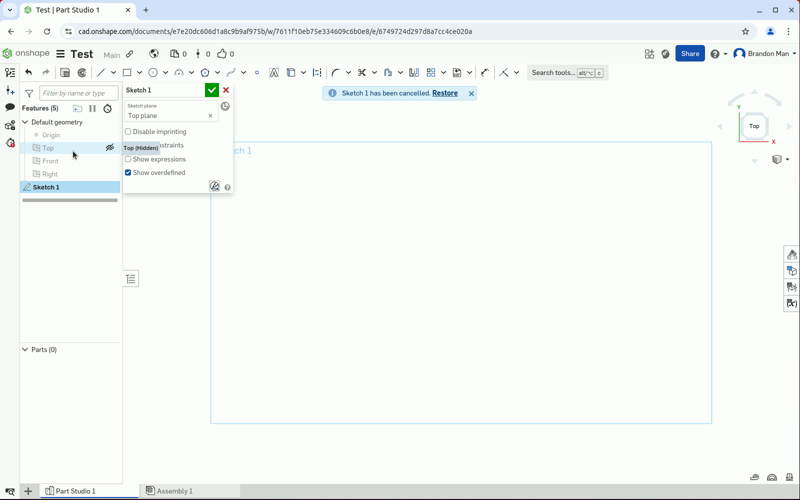
mouse_move(73, 352)
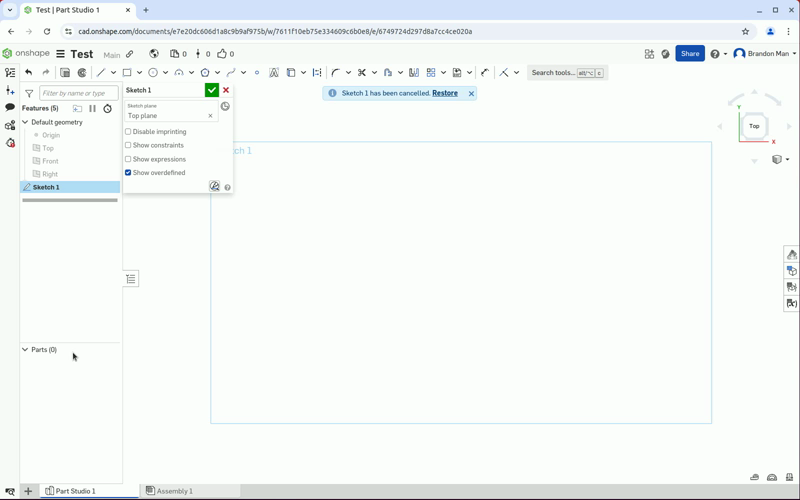
key(y)
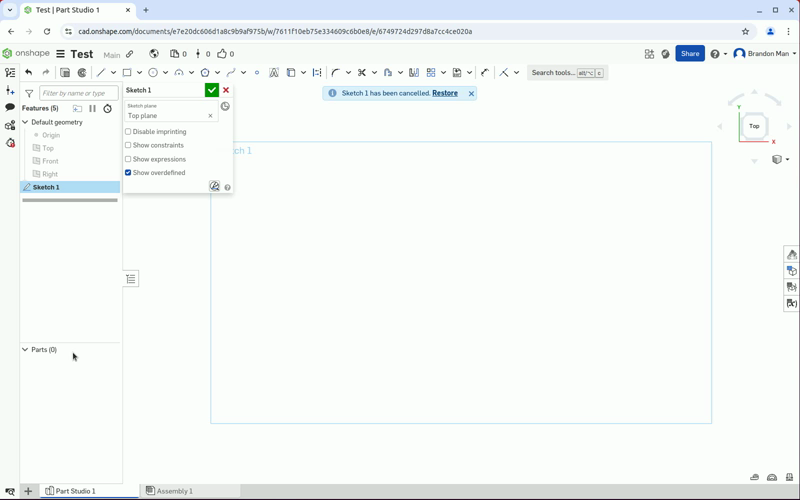
key(c)
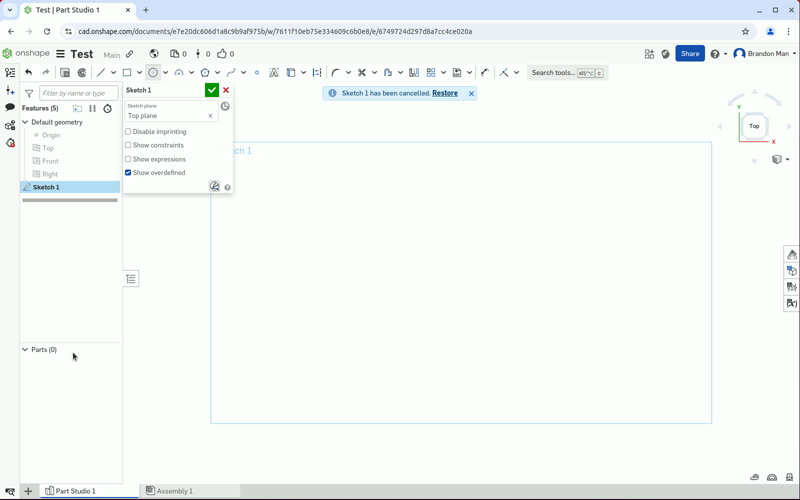
key_down(shift)
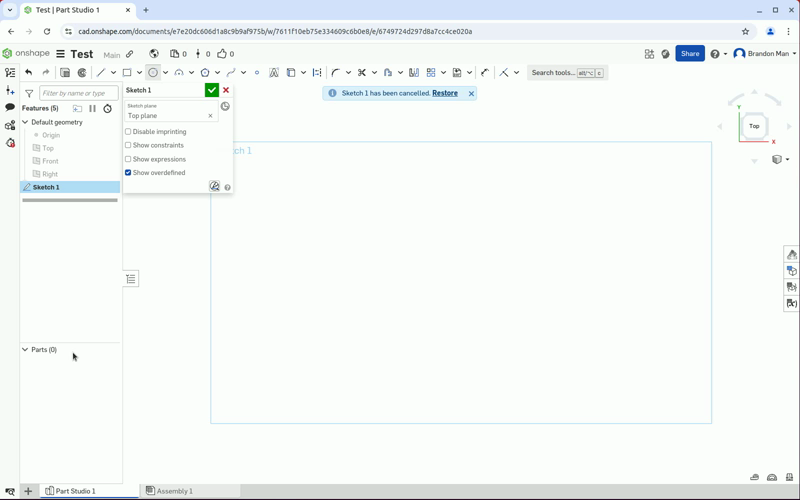
mouse_move(461, 282)
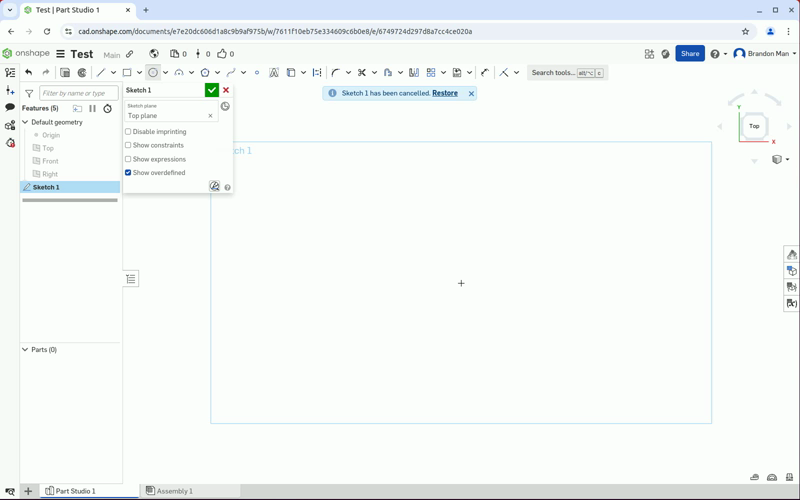
click(461, 282)
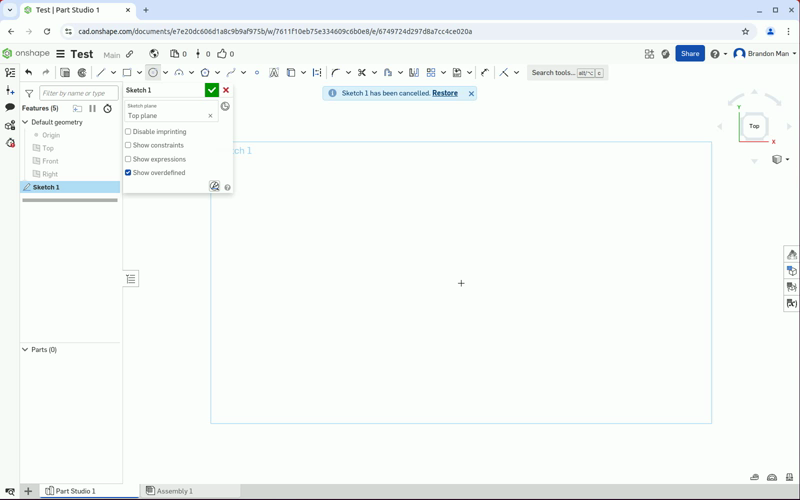
key_up(shift)
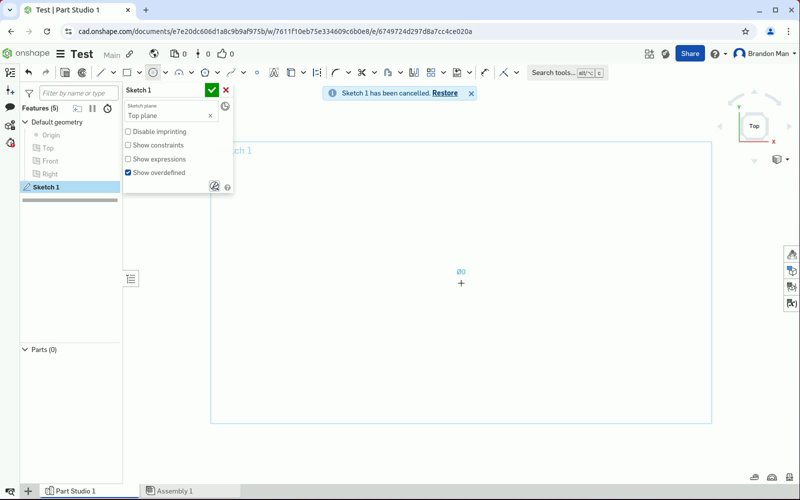
mouse_move(574, 282)
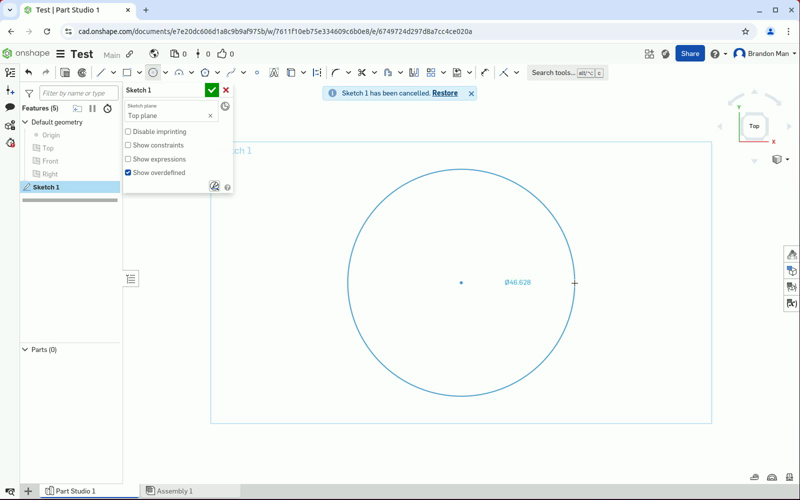
click(574, 282)
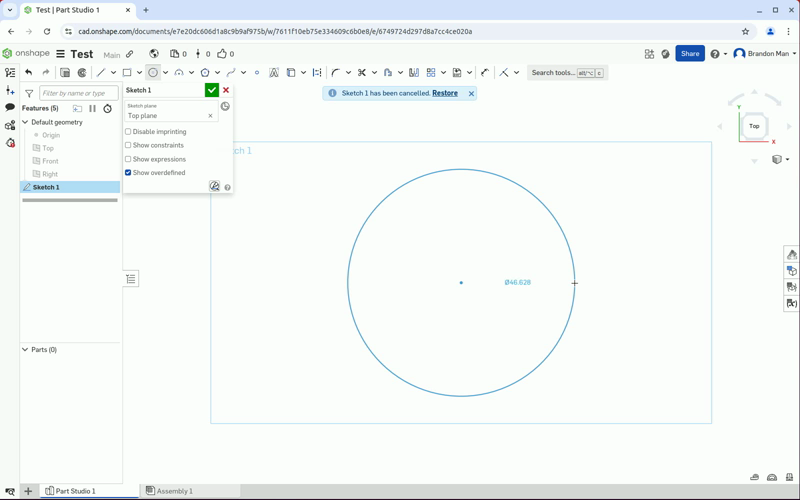
key(esc)
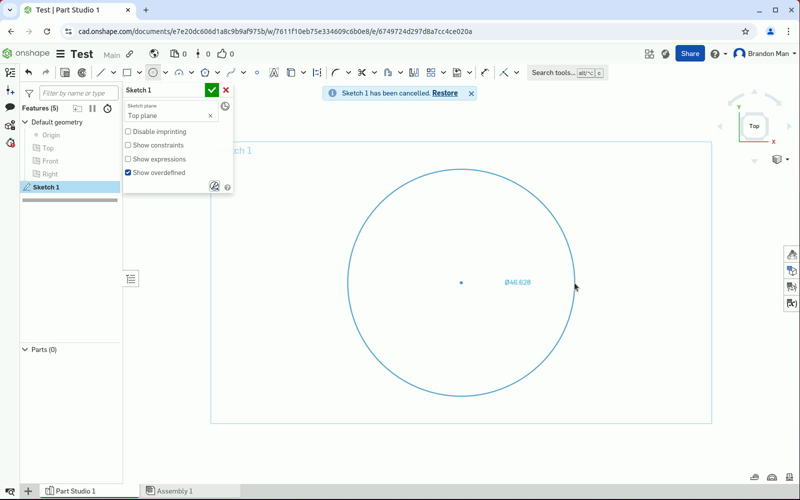
mouse_move(475, 347)
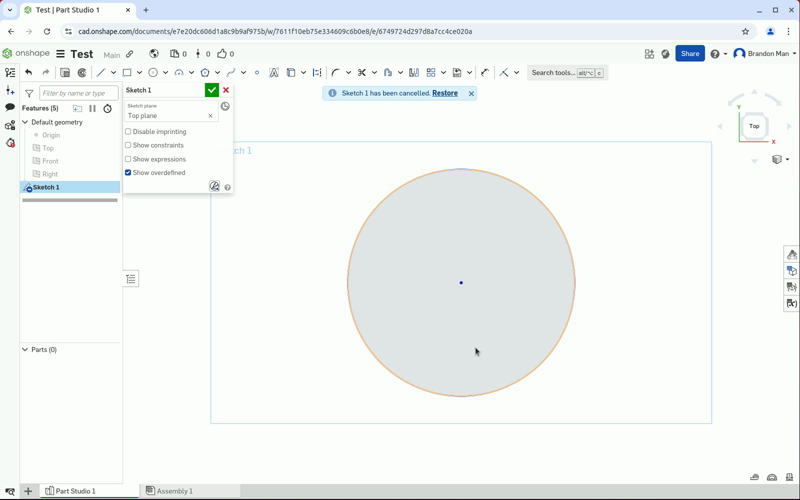
click(475, 347)
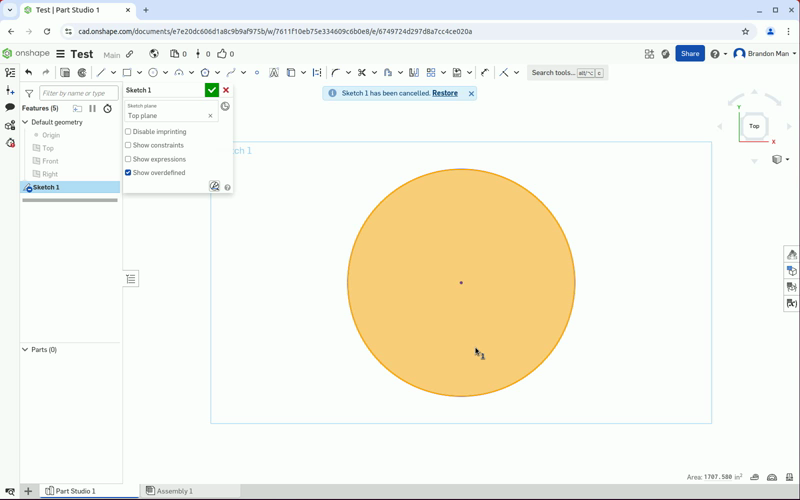
mouse_move(73, 352)
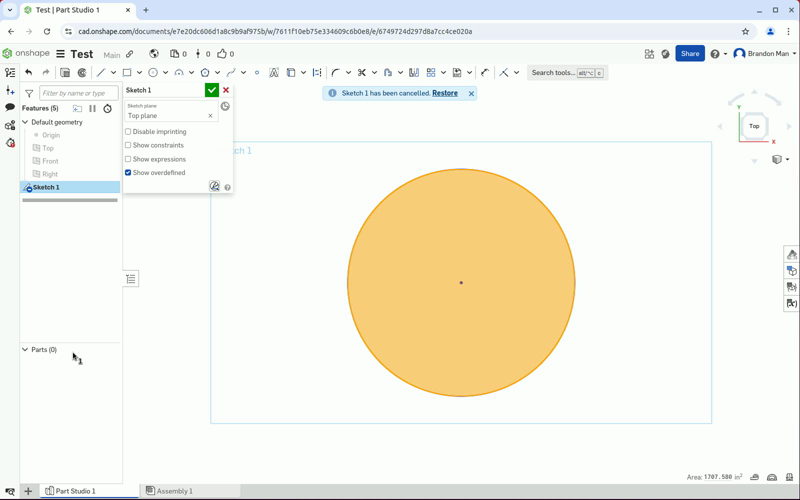
key(shift+y)
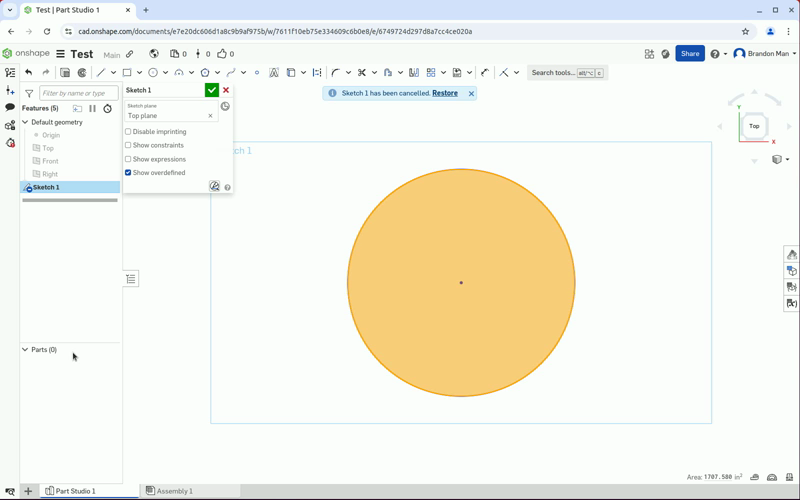
key(shift+e)
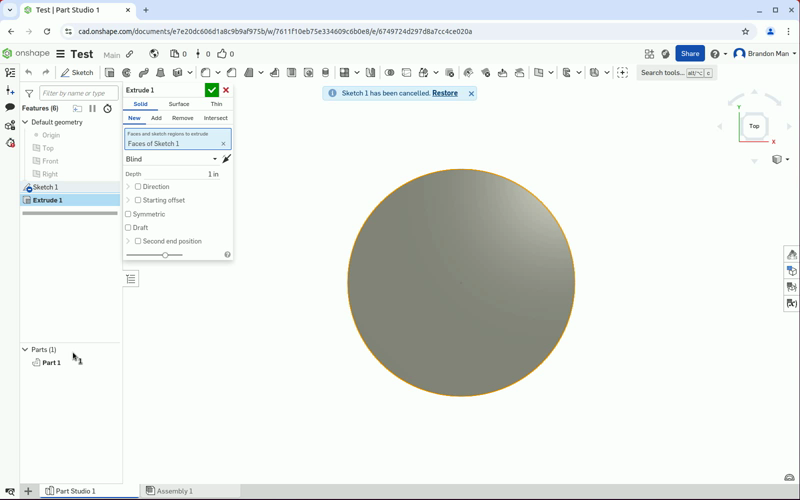
mouse_move(143, 106)
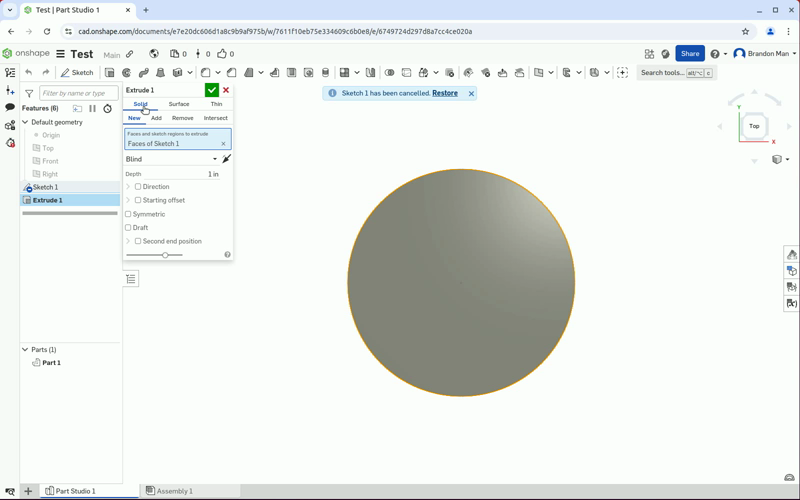
click(143, 106)
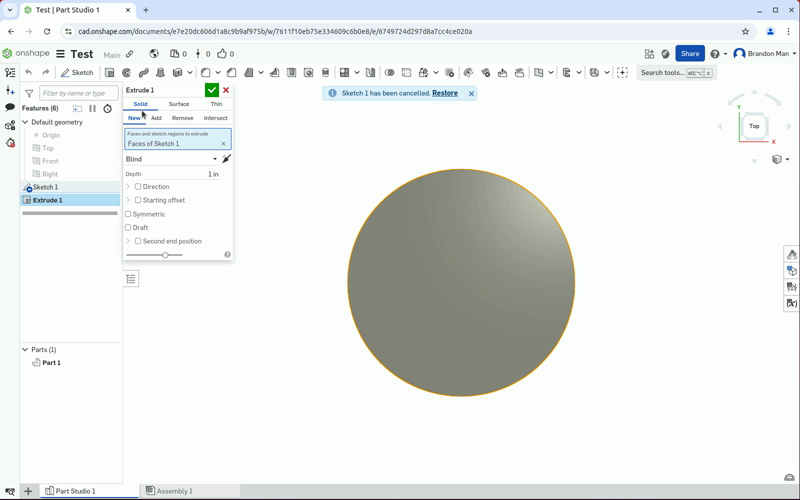
mouse_move(137, 120)
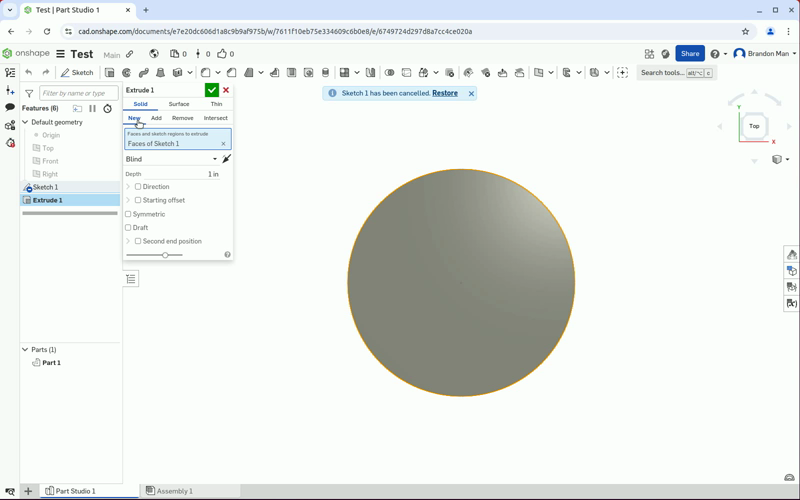
click(137, 120)
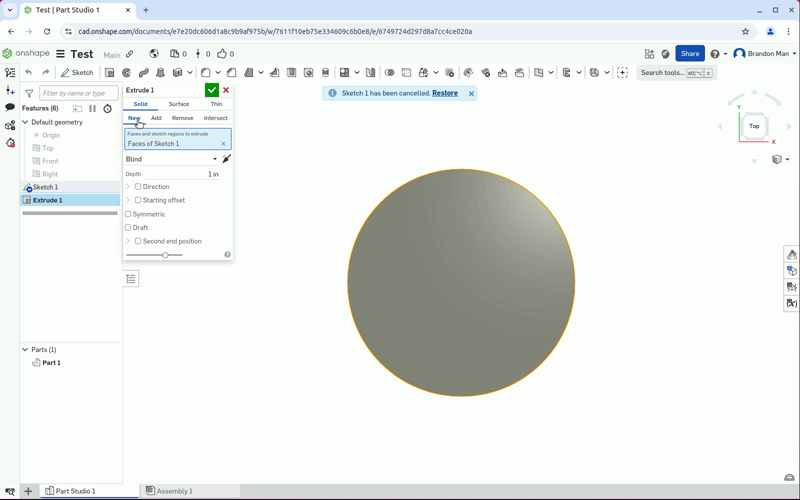
key(tab, 4)
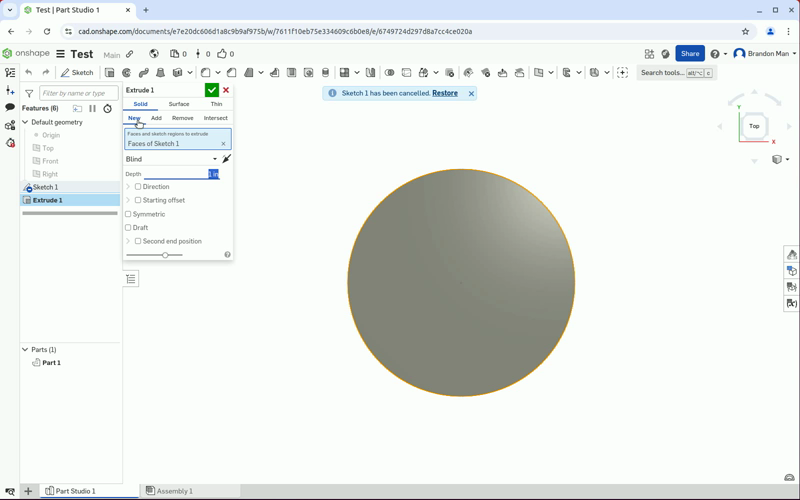
text(0.963)
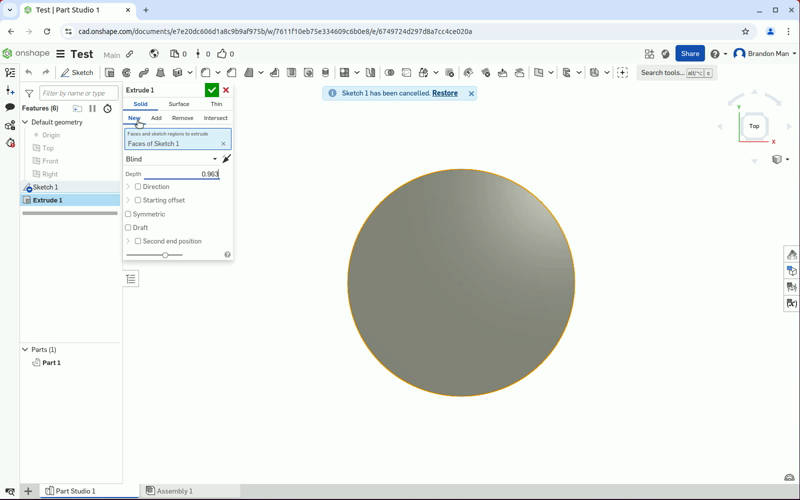
key(enter)
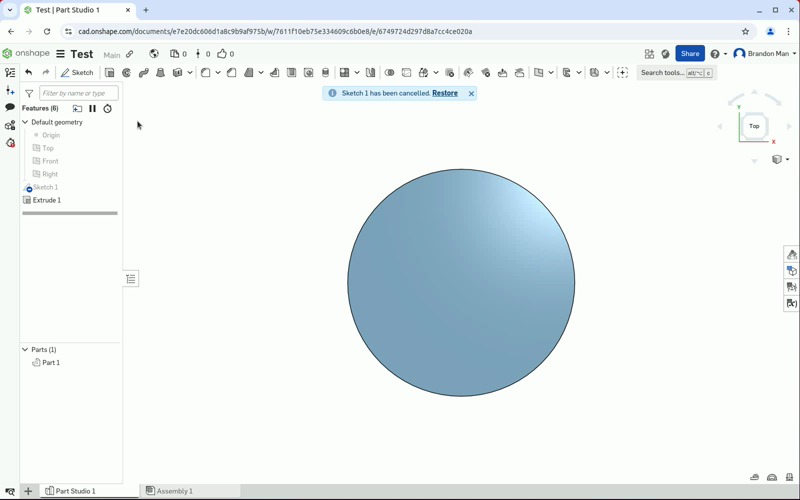
key(shift+h)
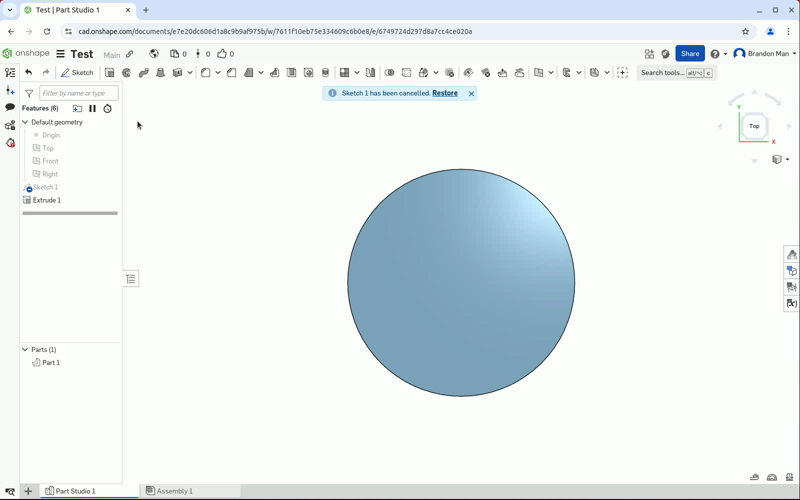
key(shift+h)
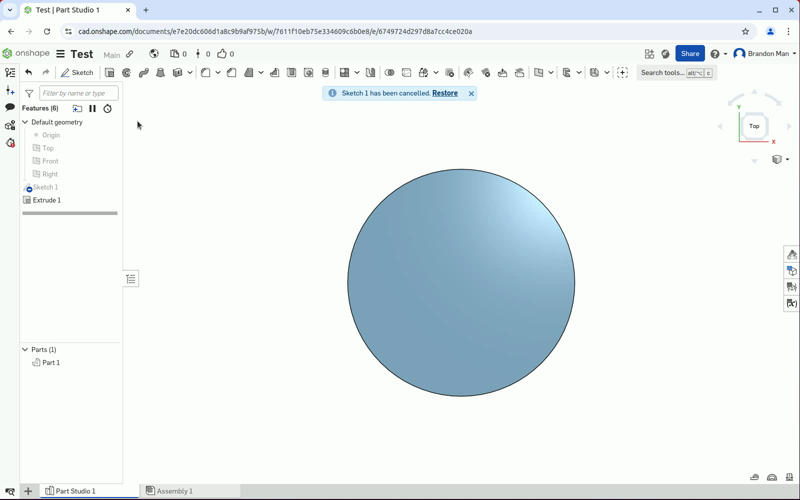
mouse_move(73, 189)
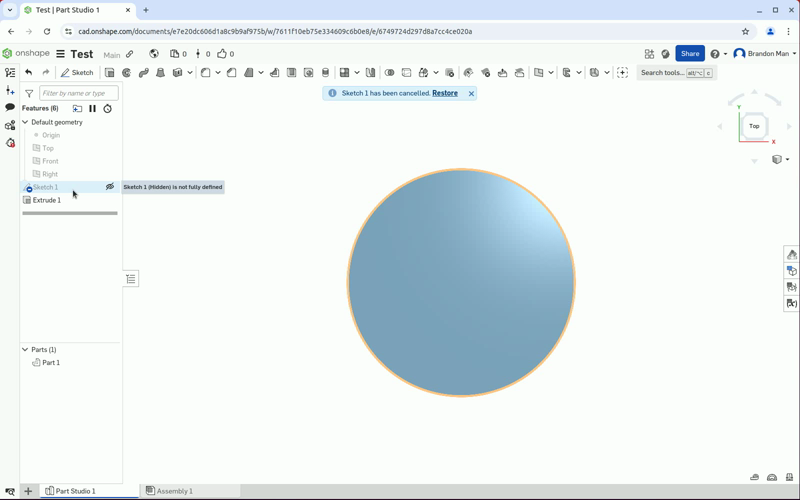
click(73, 189)
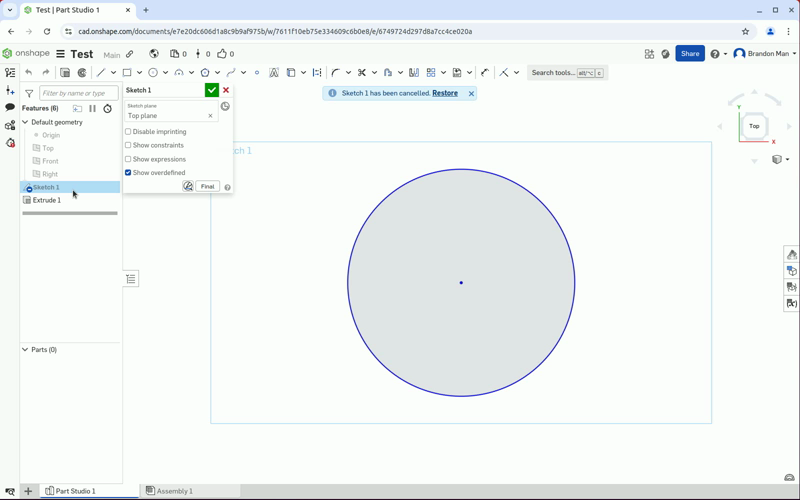
mouse_move(229, 92)
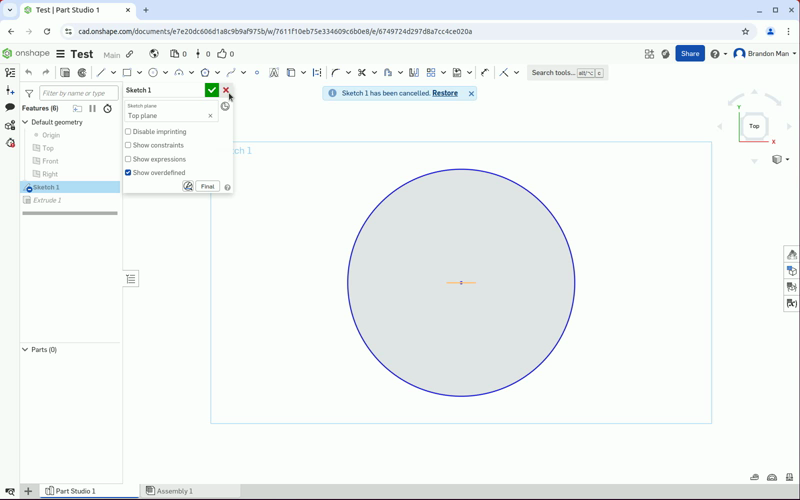
click(229, 92)
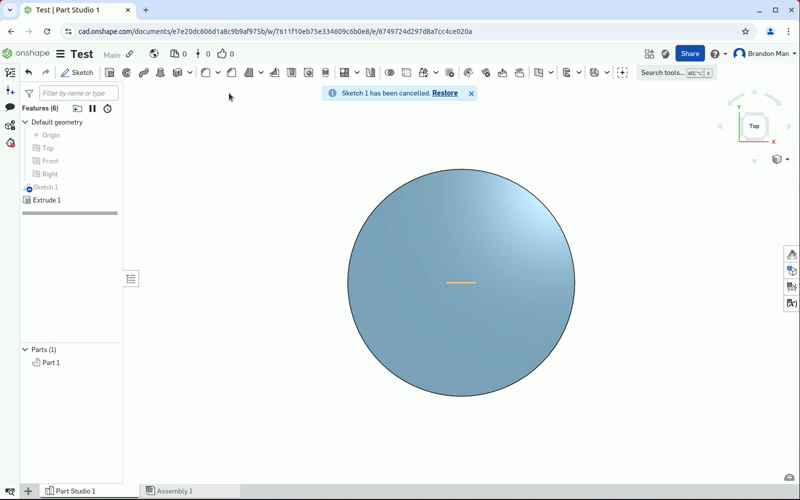
mouse_move(541, 75)
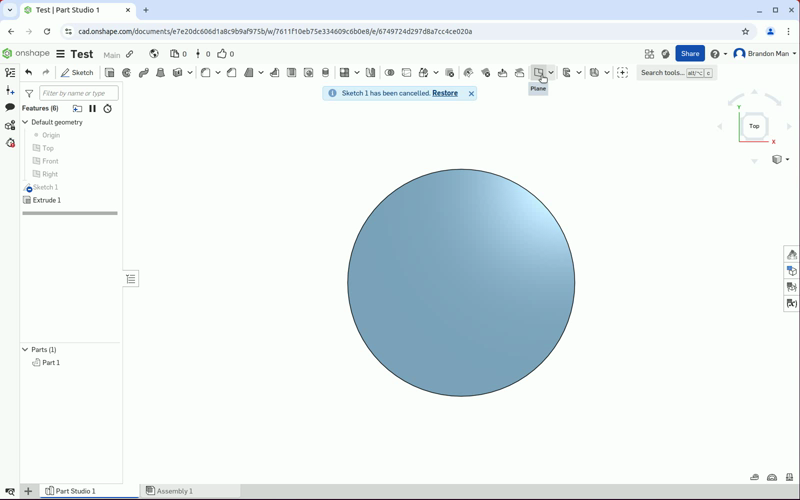
click(541, 75)
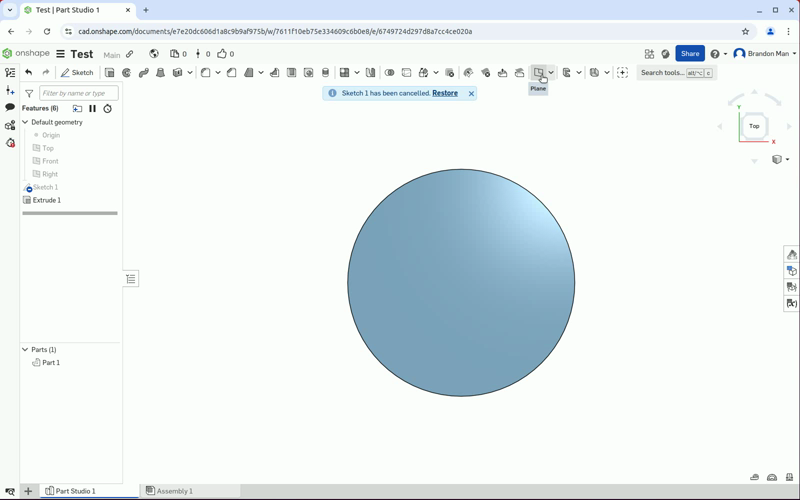
mouse_move(73, 150)
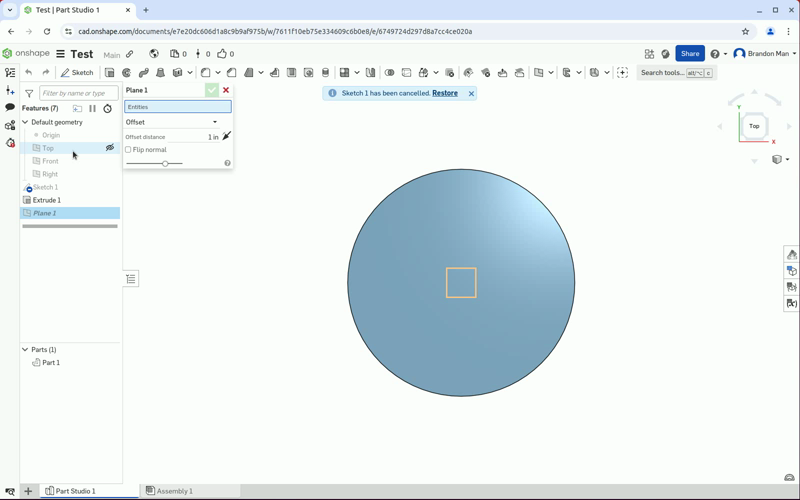
click(73, 150)
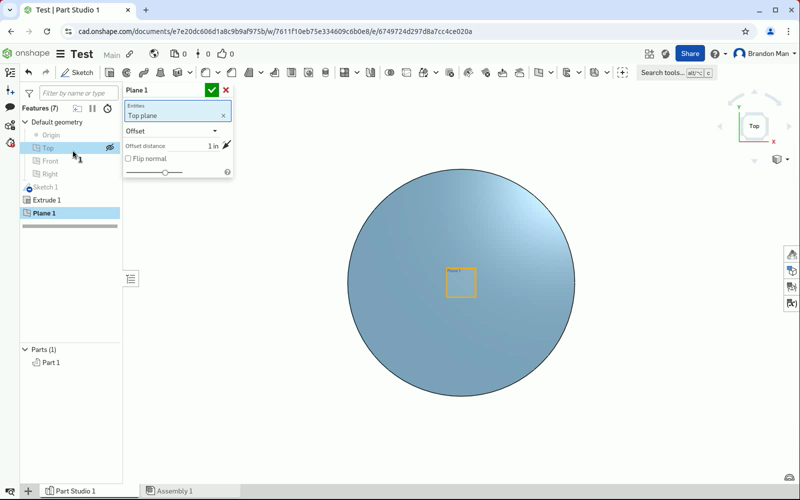
key(tab, 2)
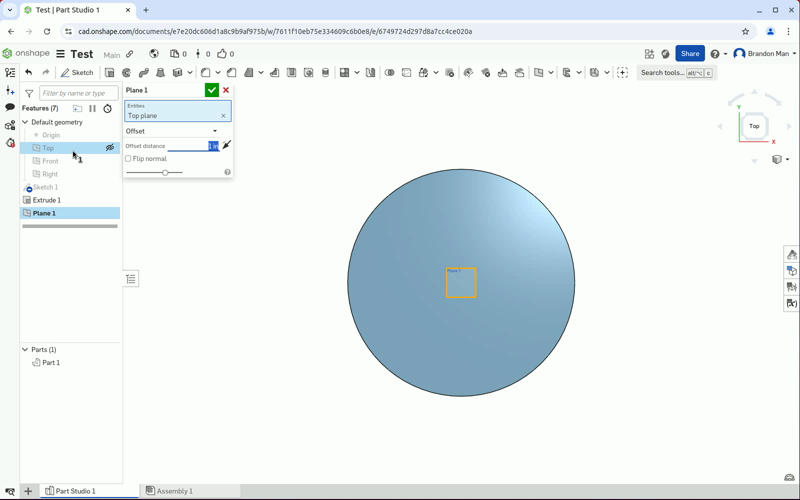
text(0.955)
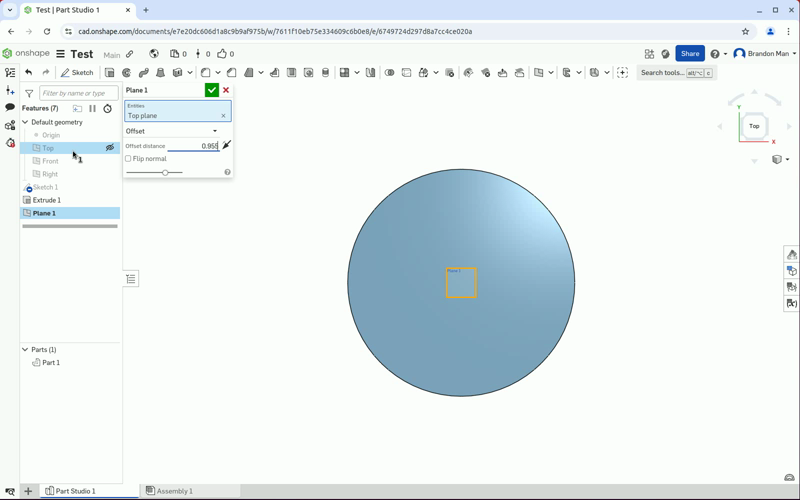
key(enter, 2)
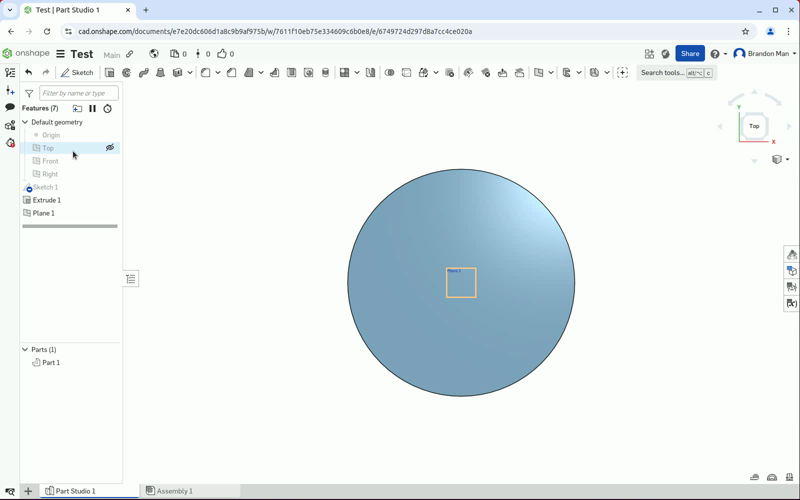
key(shift+s)
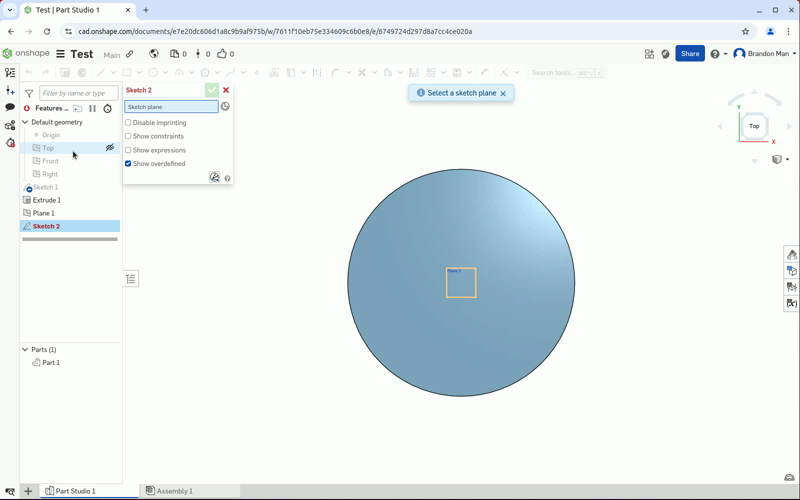
mouse_move(73, 215)
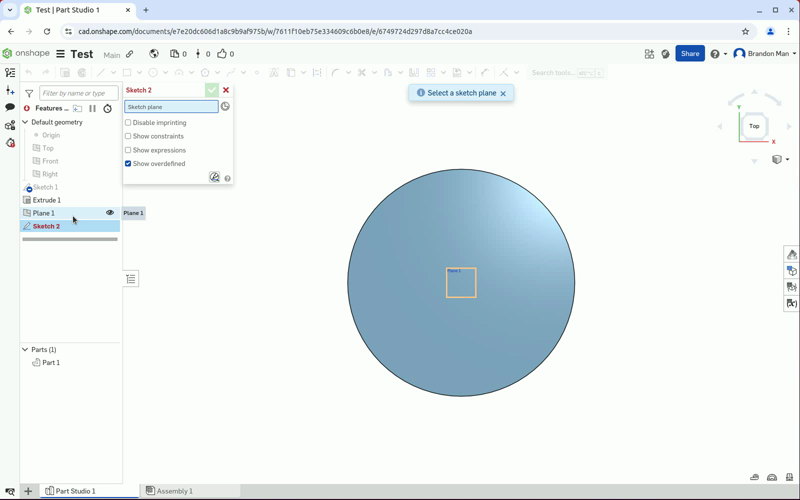
click(73, 215)
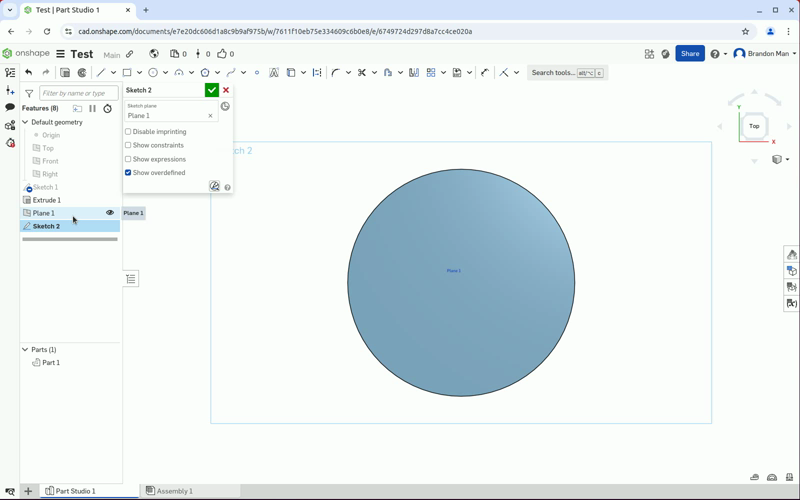
mouse_move(73, 352)
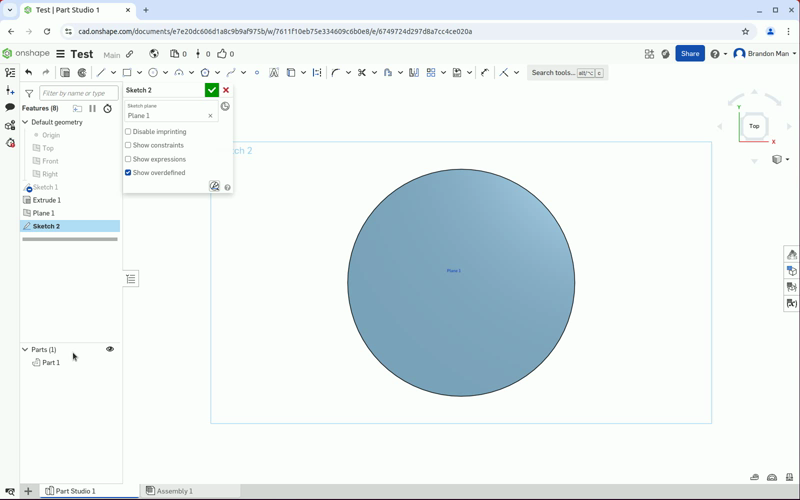
key(y)
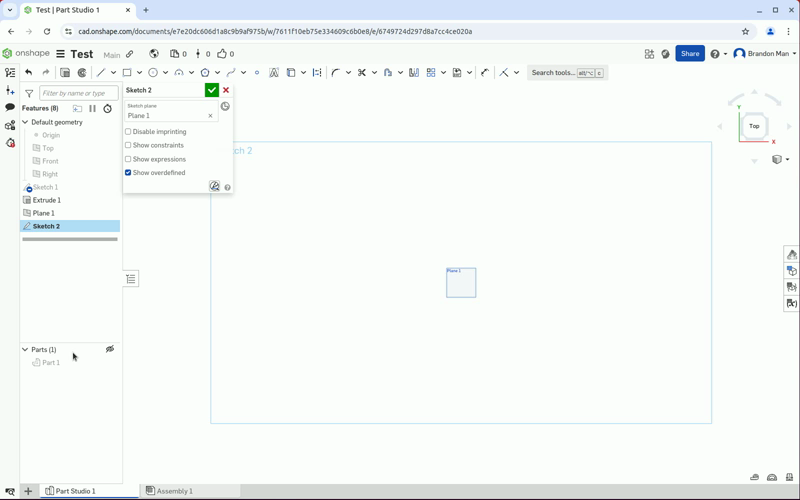
key(c)
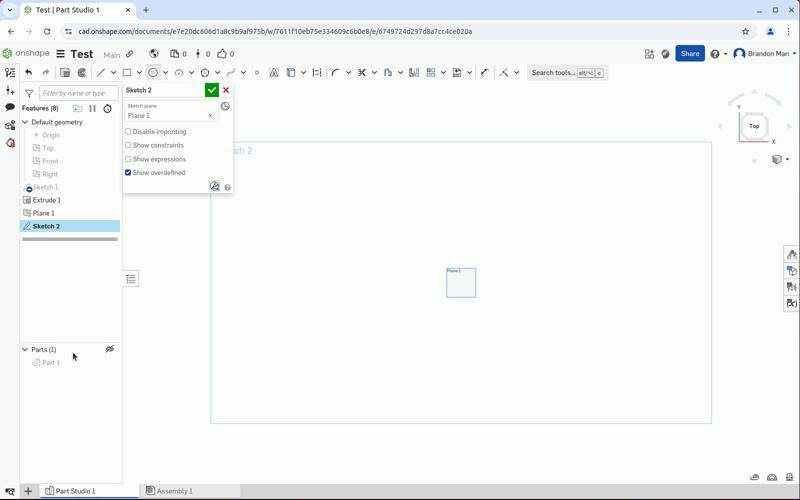
key_down(shift)
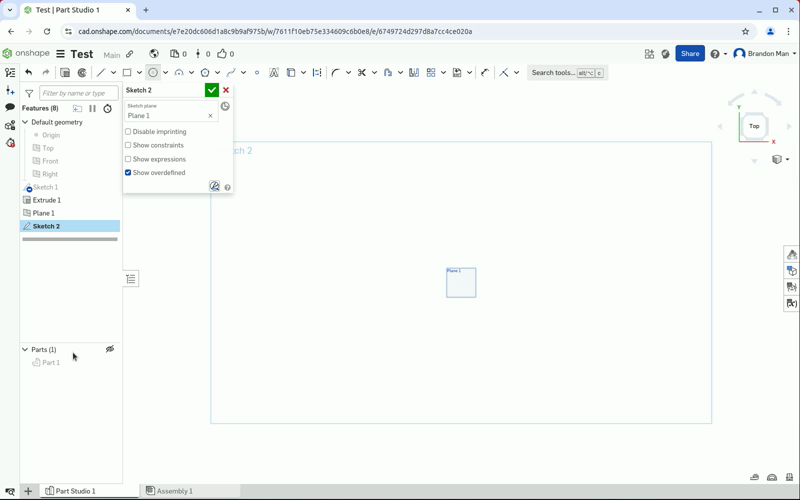
mouse_move(461, 282)
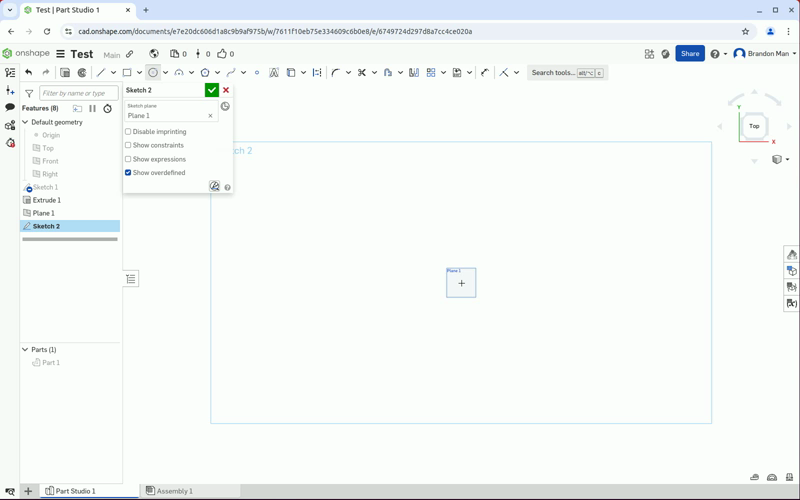
click(461, 282)
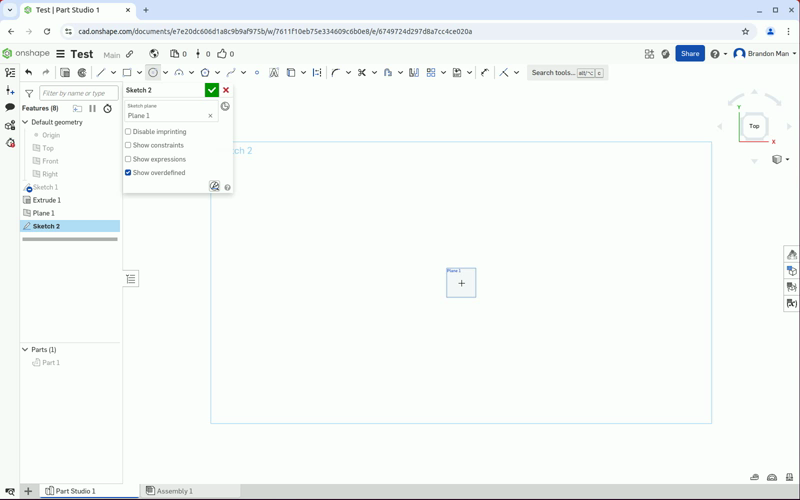
key_up(shift)
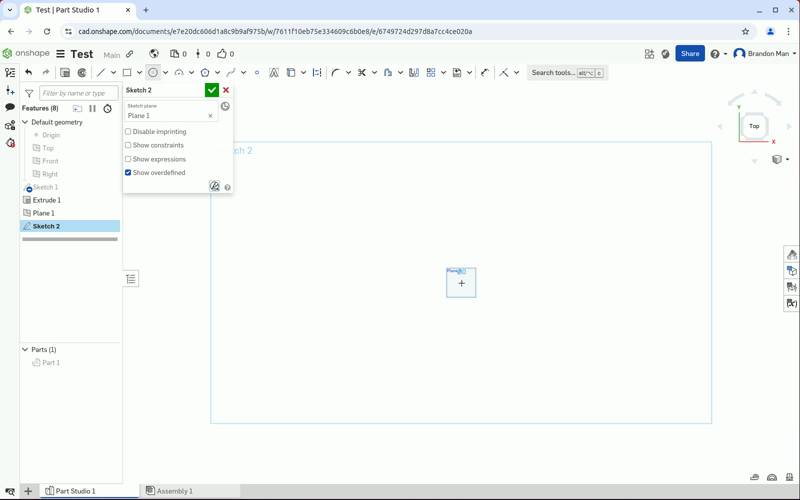
mouse_move(564, 282)
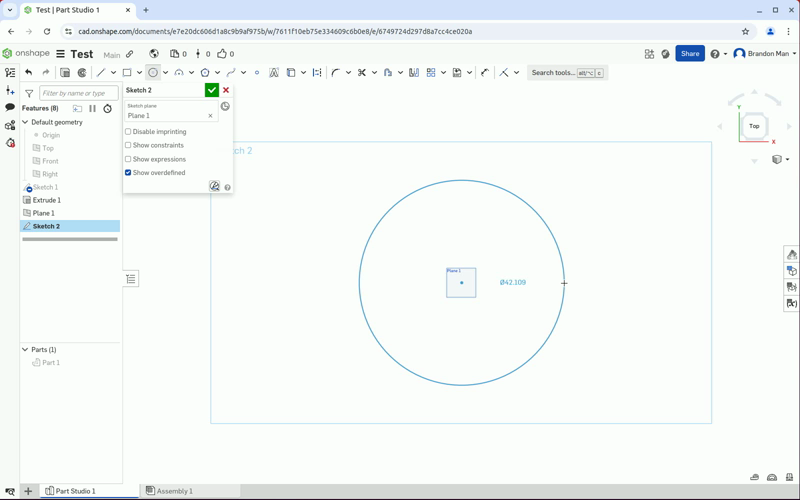
click(564, 282)
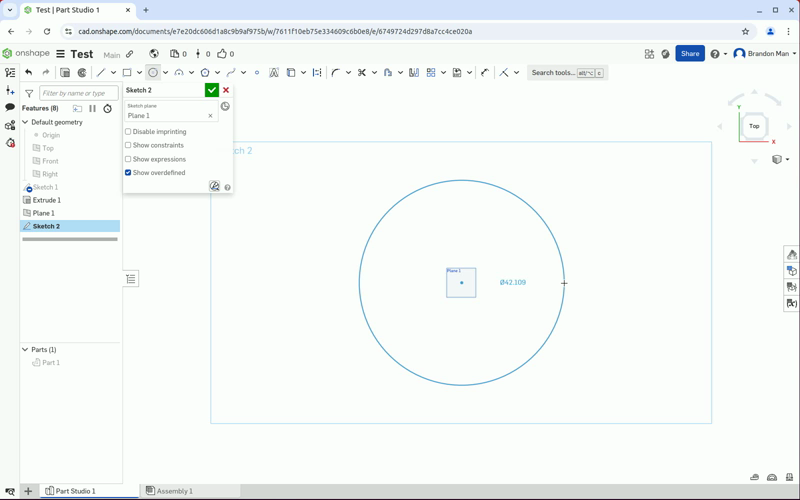
key(esc)
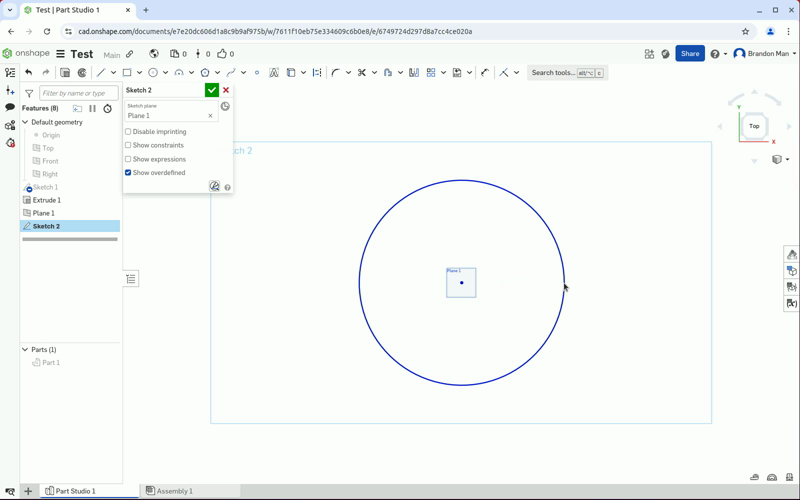
mouse_move(522, 325)
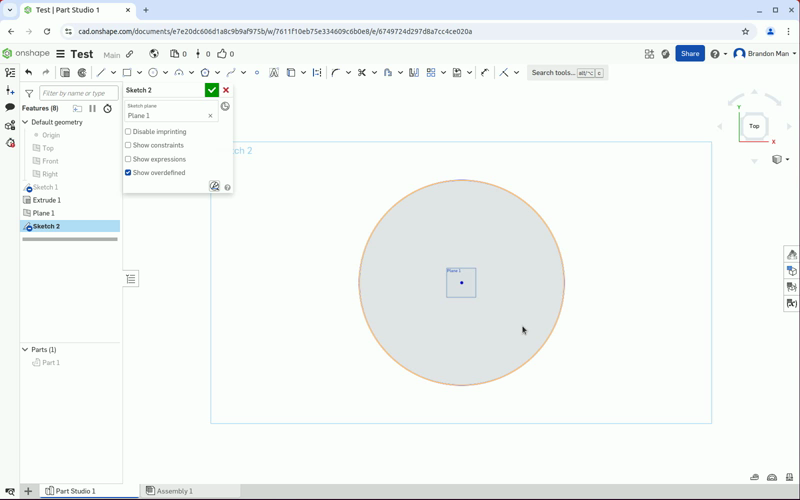
click(522, 325)
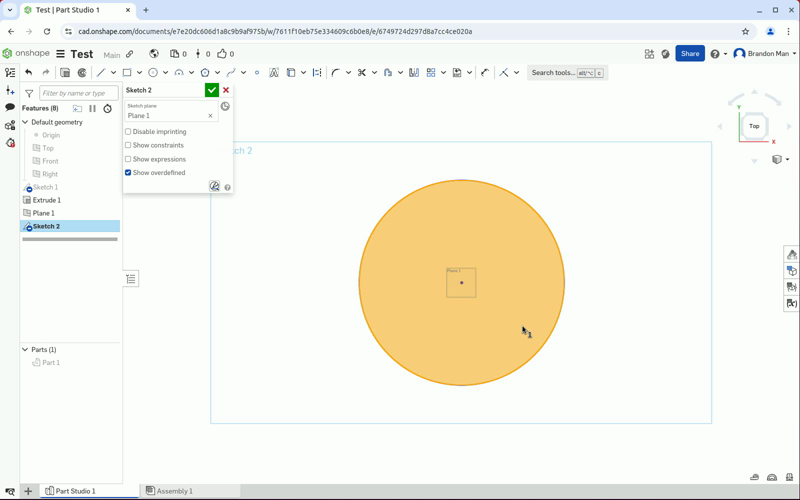
mouse_move(73, 352)
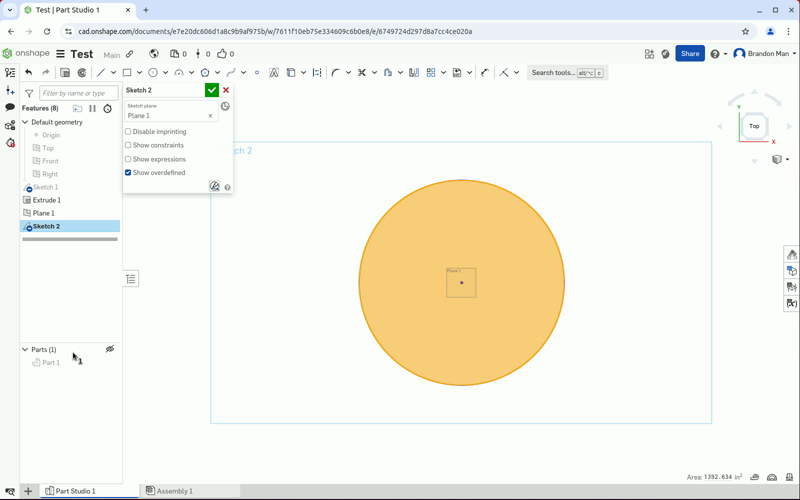
key(shift+y)
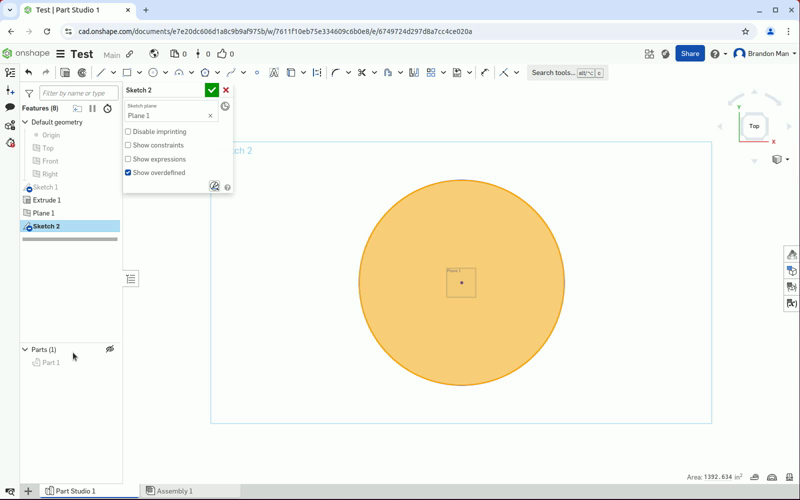
key(shift+e)
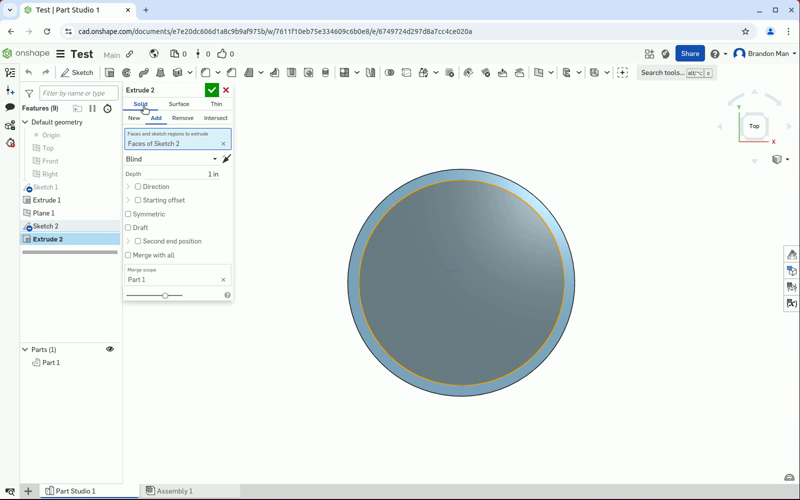
mouse_move(143, 106)
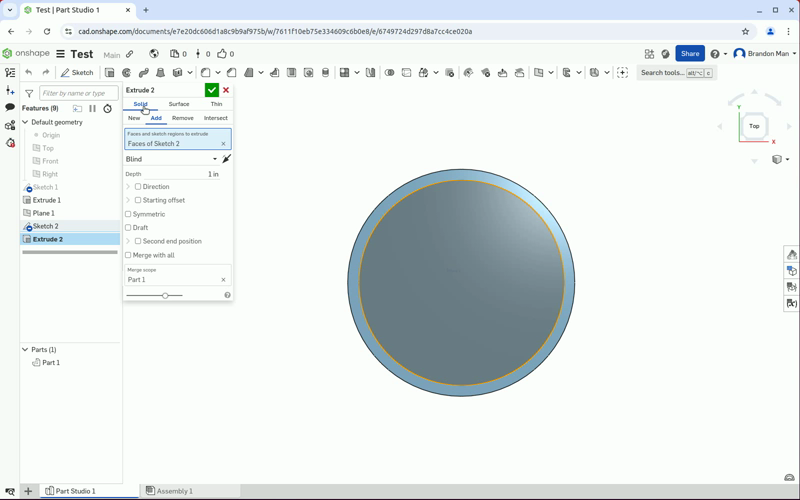
click(143, 106)
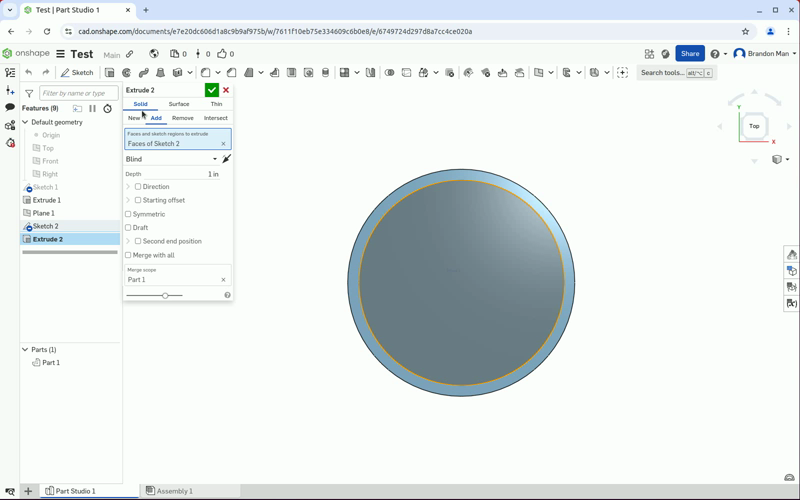
mouse_move(137, 120)
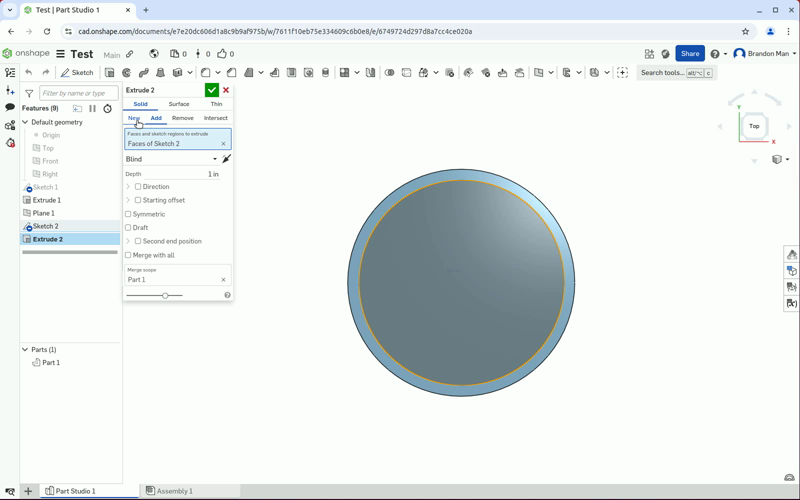
click(137, 120)
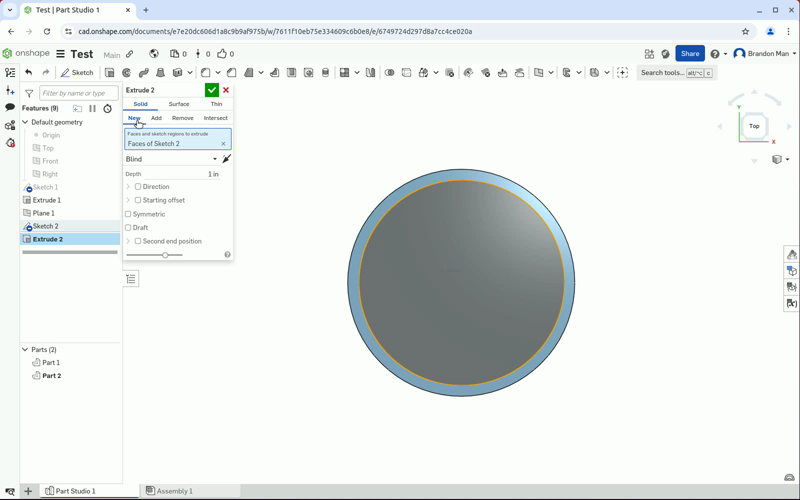
key(tab, 4)
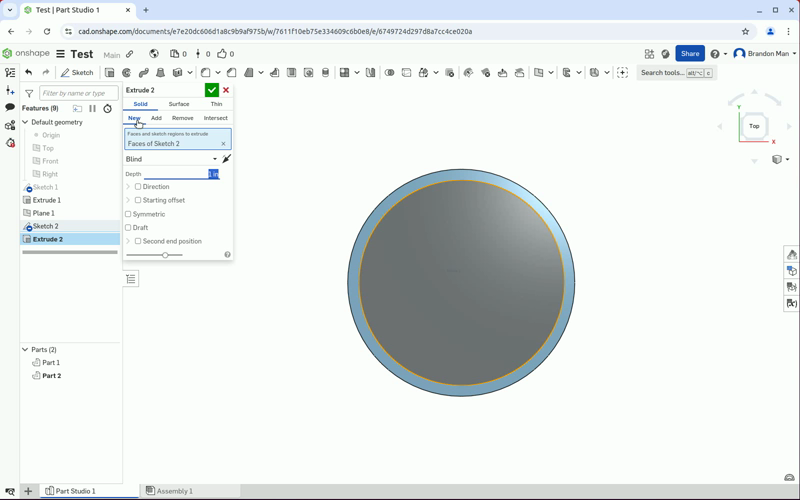
text(7.462)
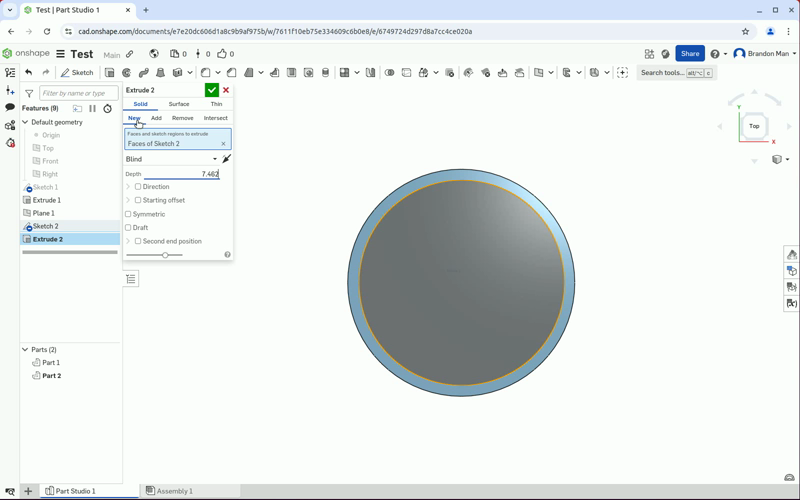
key(enter)
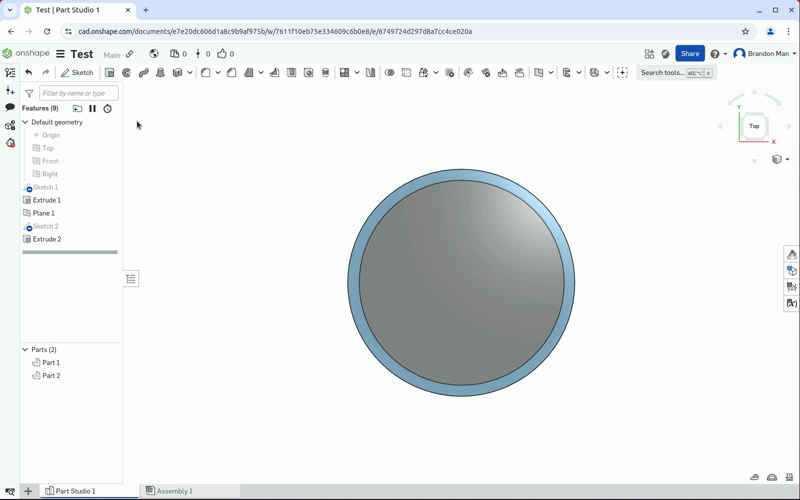
key(shift+h)
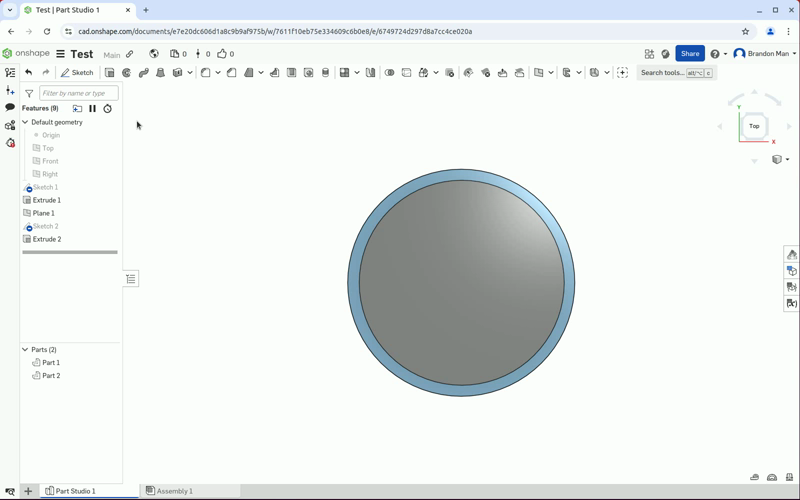
key(shift+h)
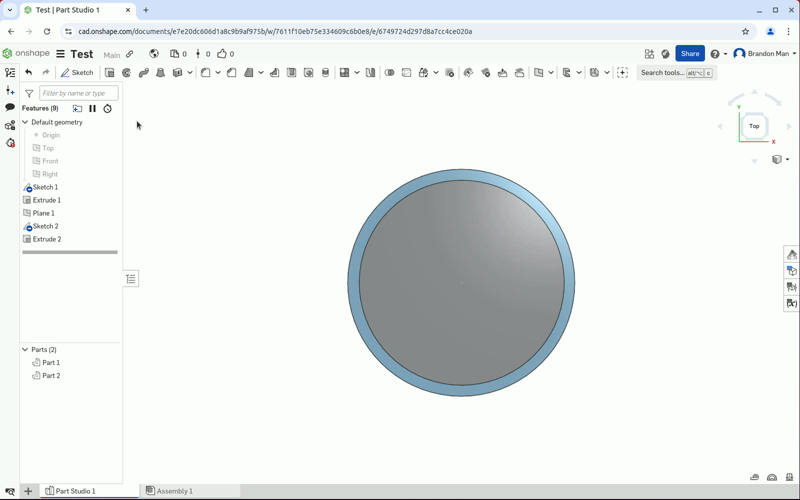
key(shift+7)
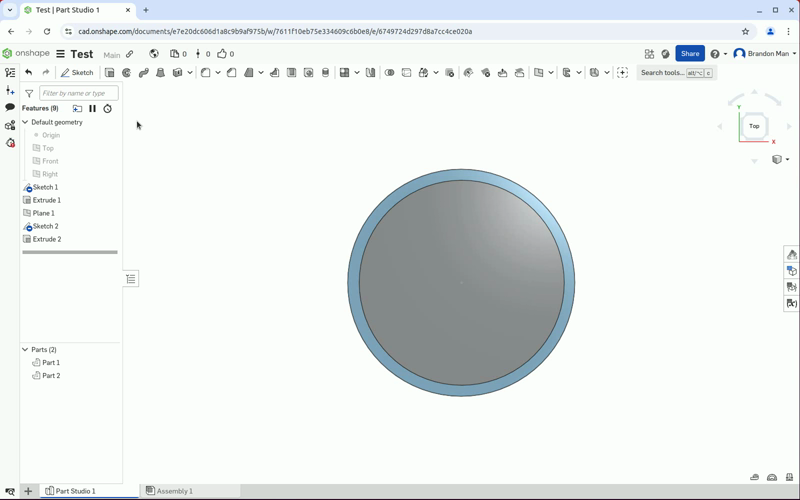
key(up, 3)
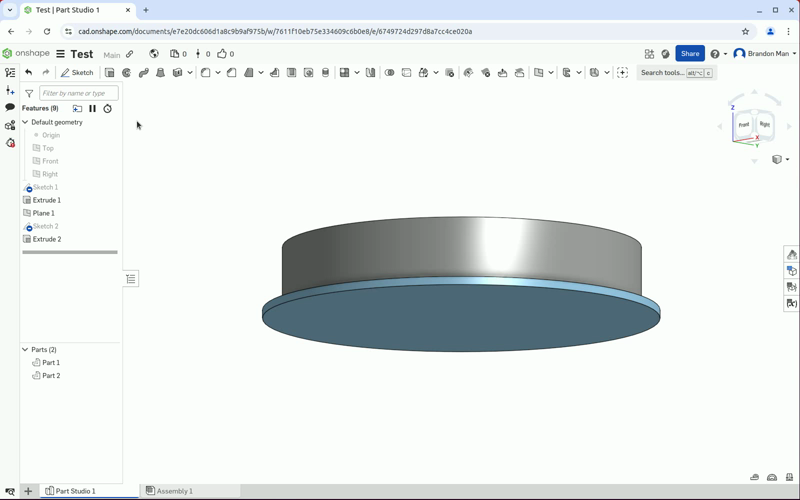
key(left, 3)
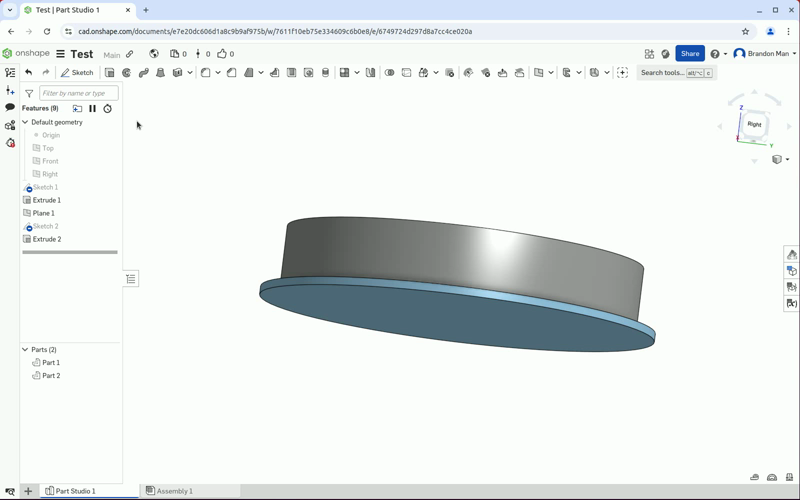
key(right, 3)
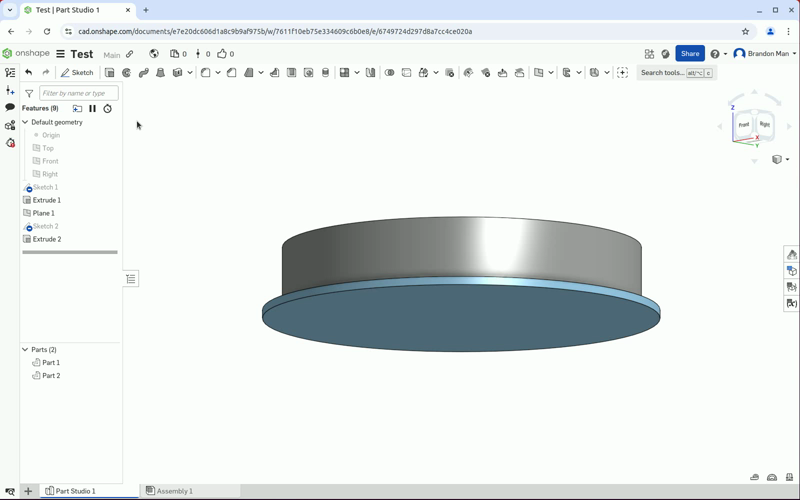
key(down, 3)
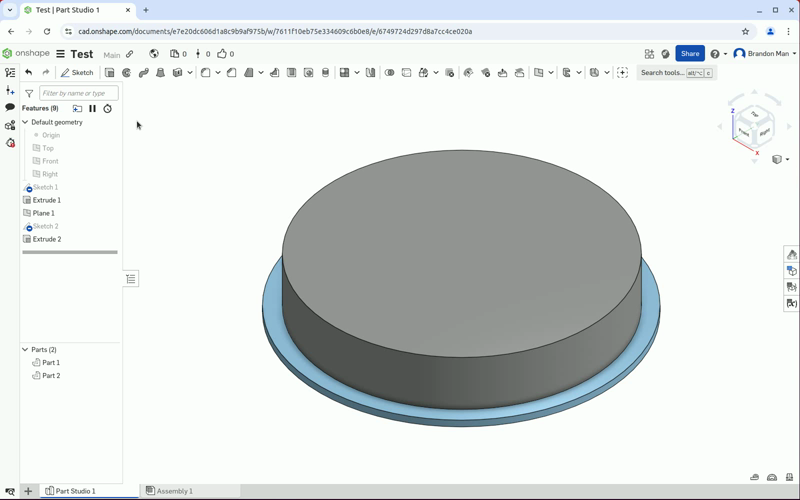
mouse_move(73, 189)
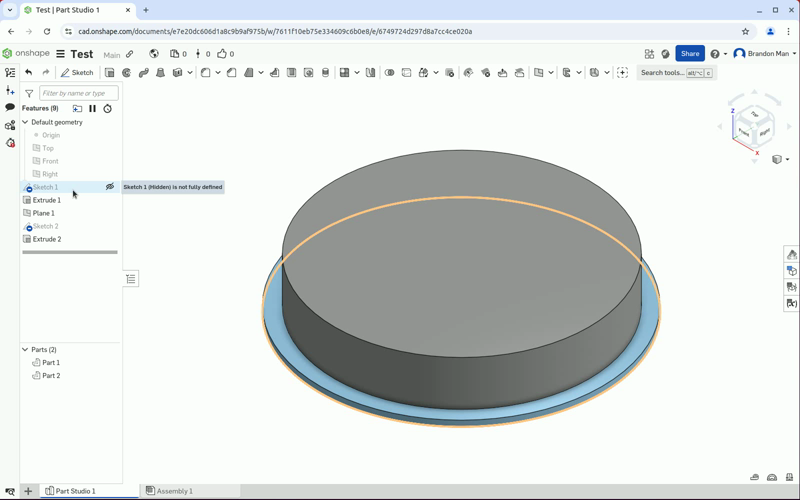
click(73, 189)